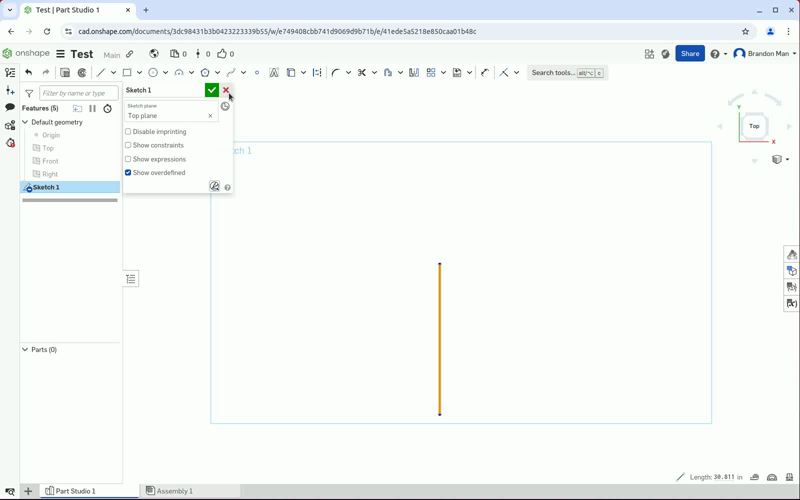
key(shift+h)
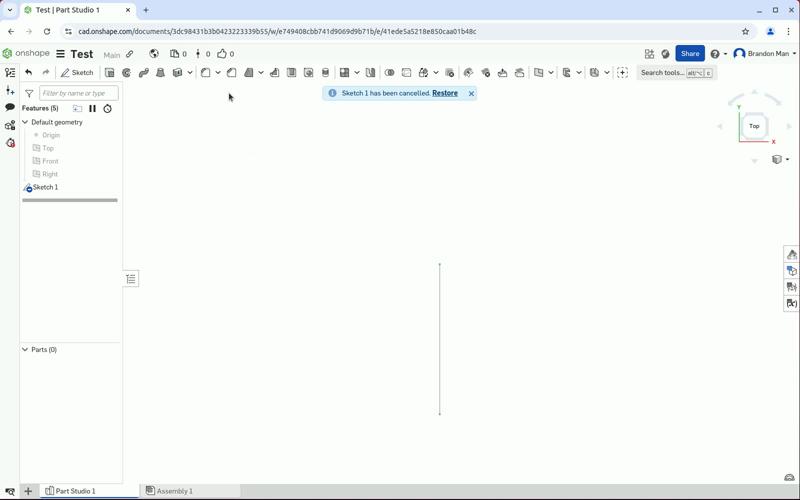
key(shift+s)
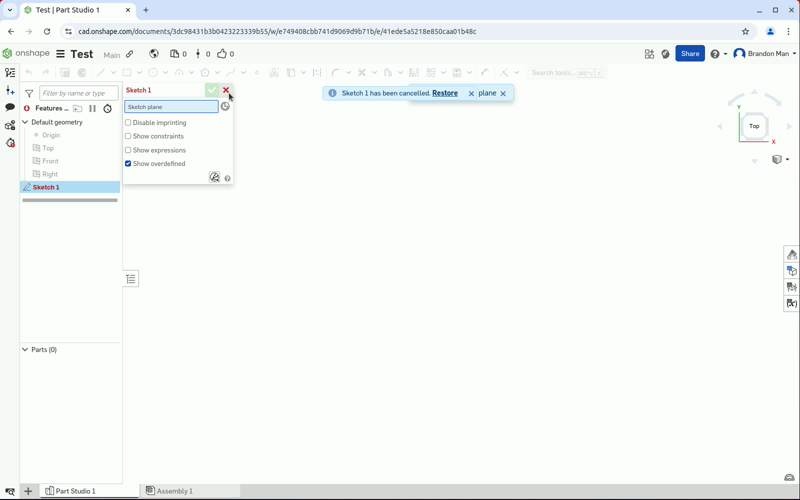
mouse_move(73, 150)
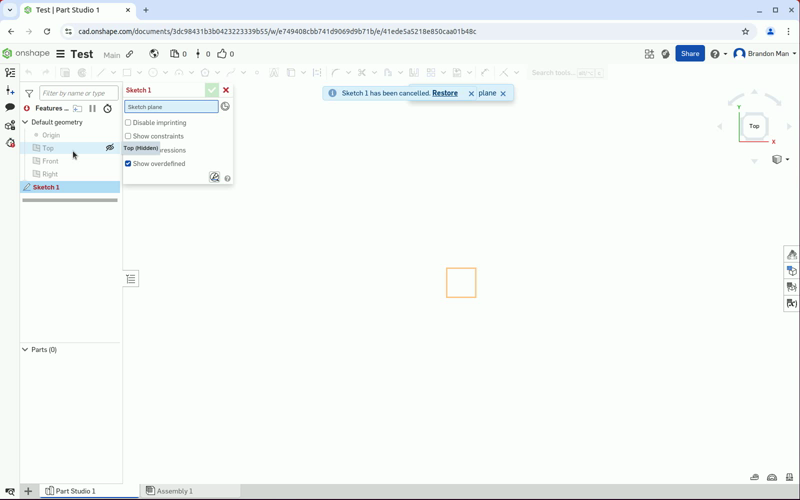
click(73, 150)
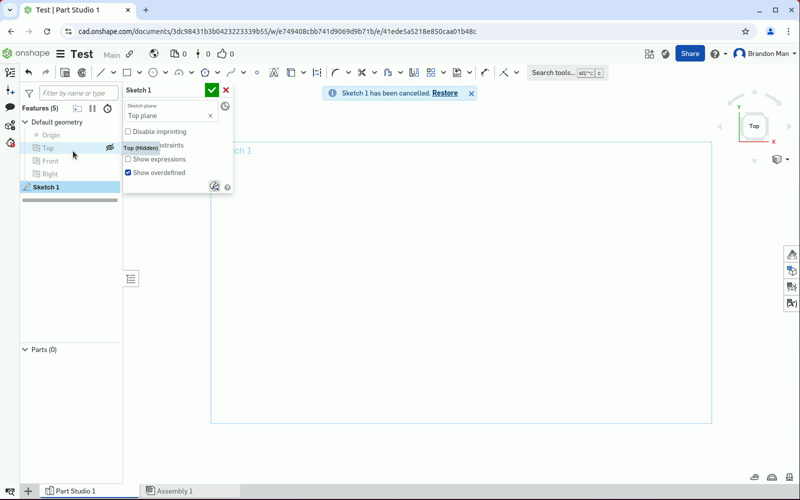
mouse_move(73, 352)
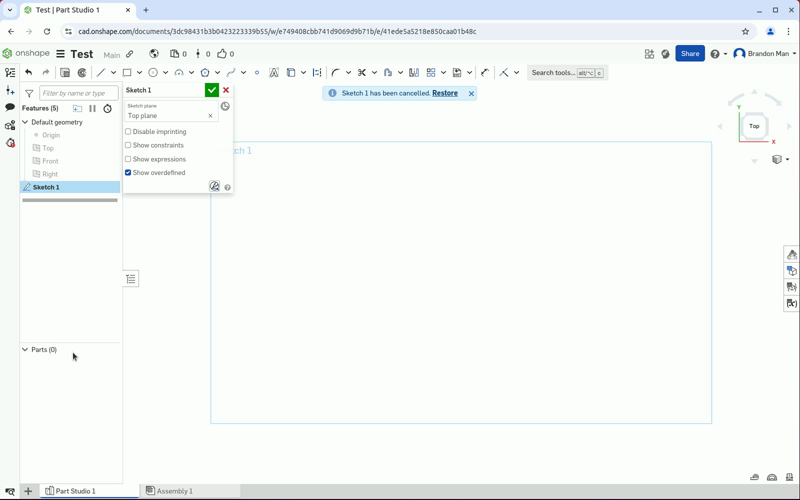
key(y)
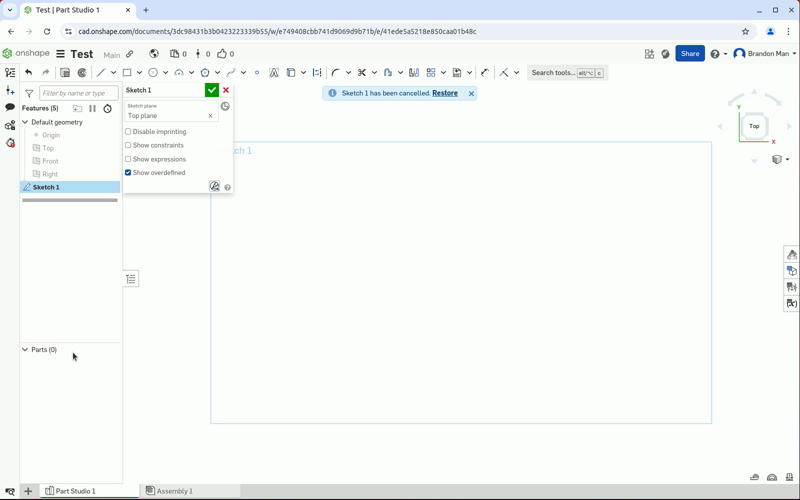
key(c)
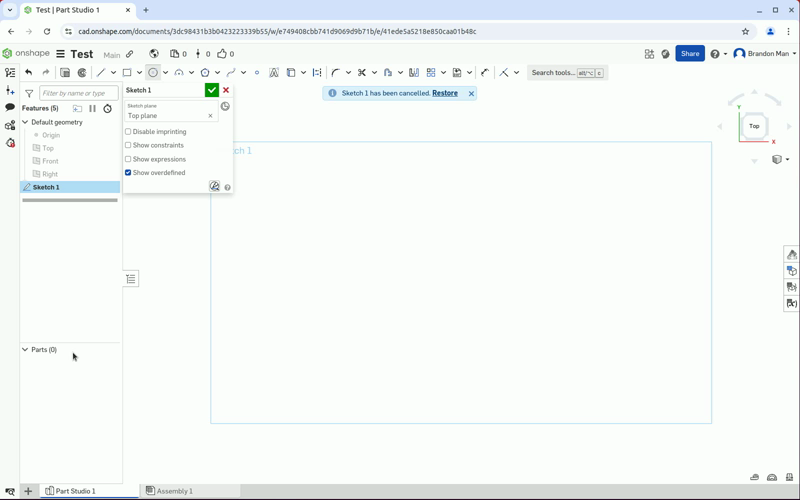
key_down(shift)
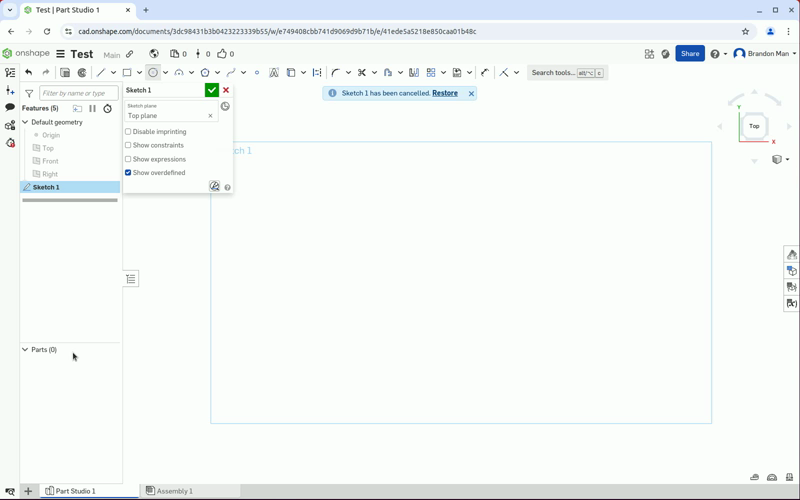
mouse_move(461, 282)
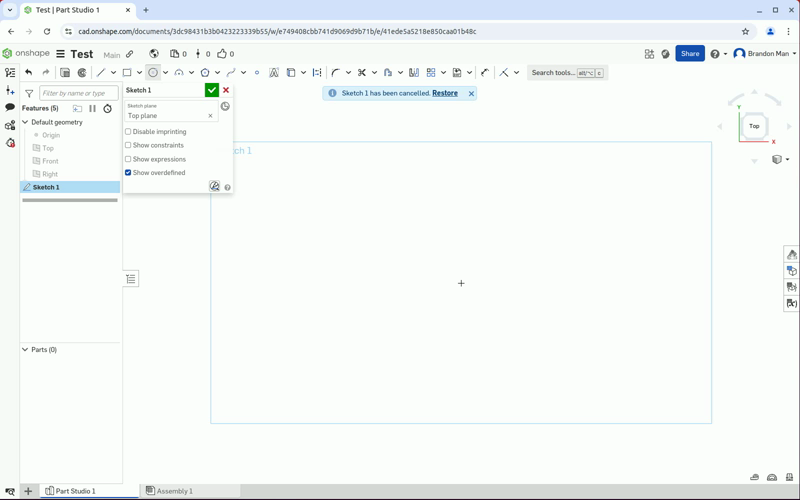
click(461, 282)
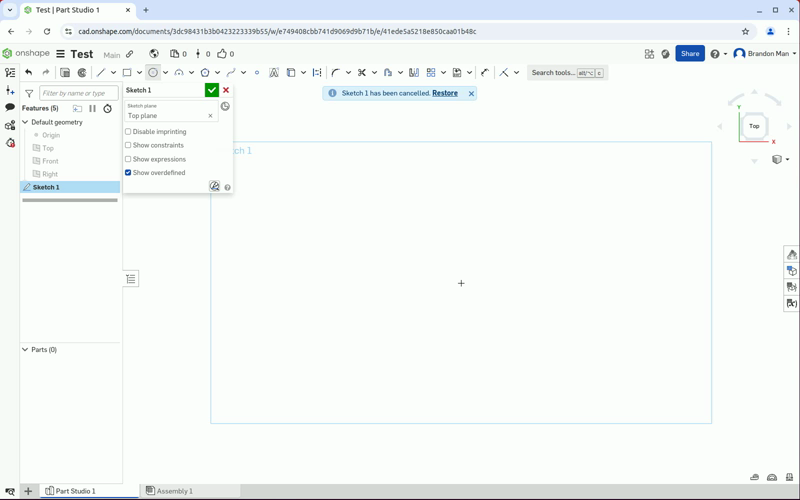
key_up(shift)
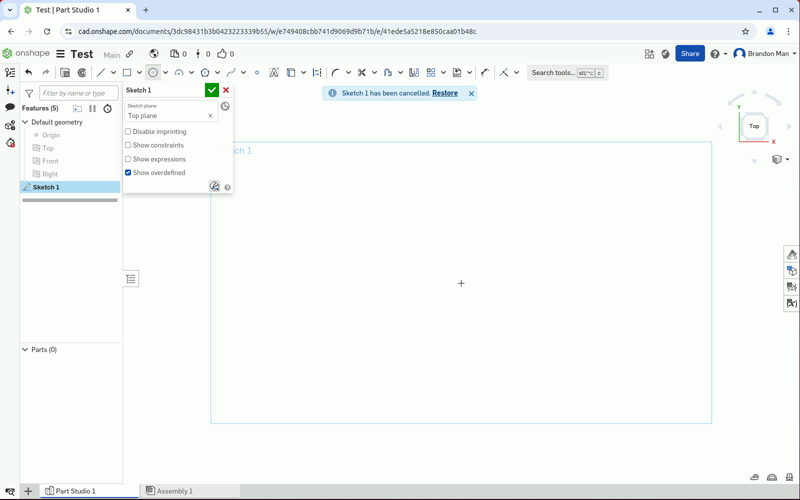
mouse_move(486, 282)
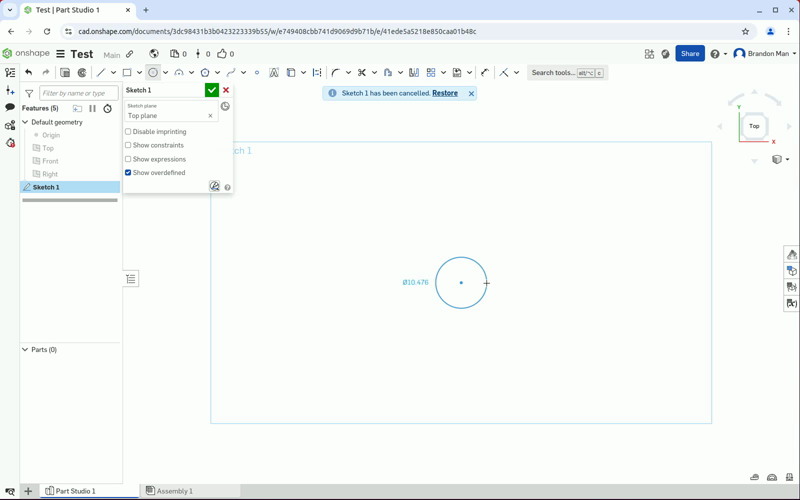
click(486, 282)
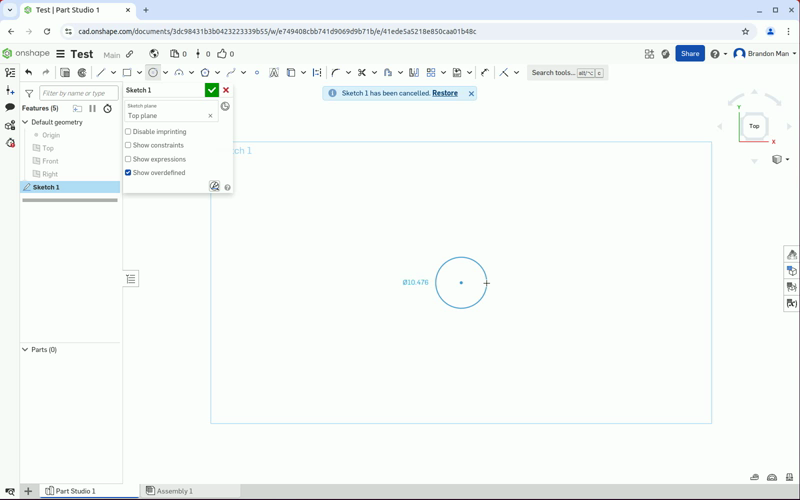
key(esc)
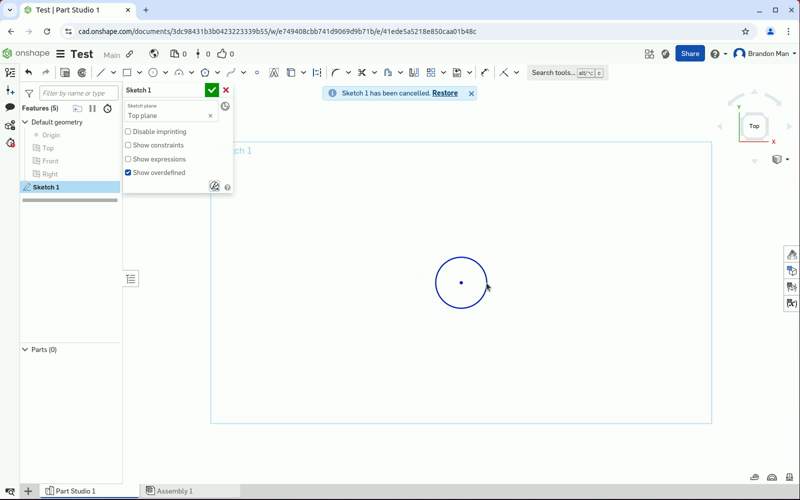
mouse_move(441, 274)
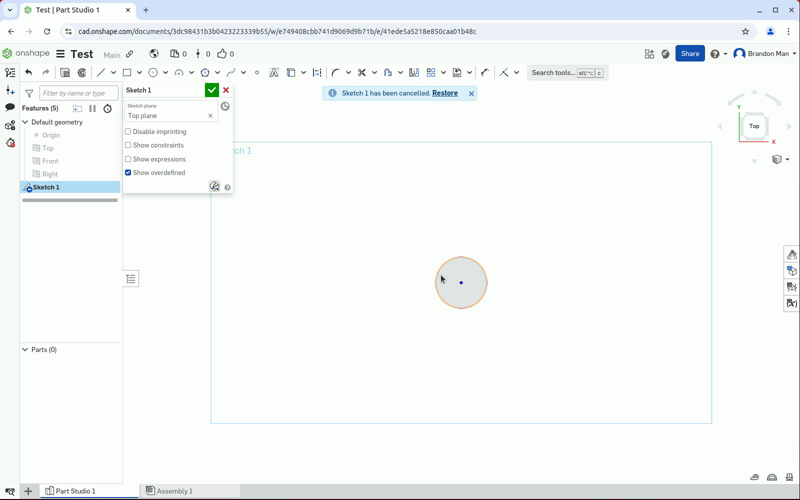
click(441, 274)
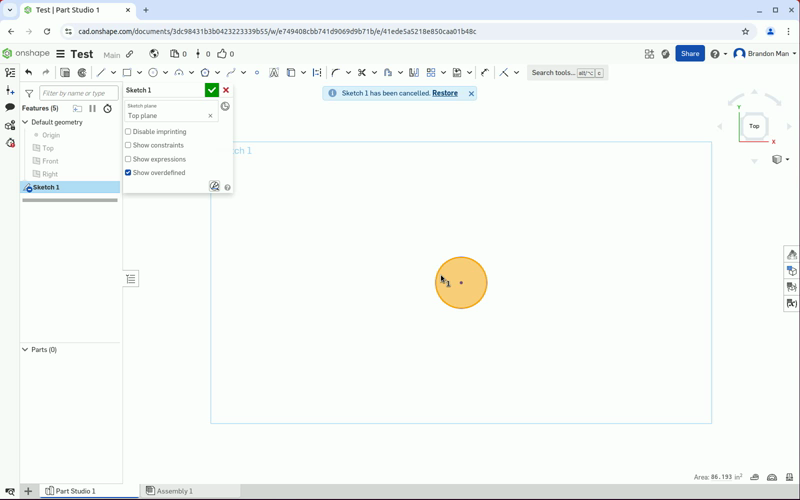
mouse_move(73, 352)
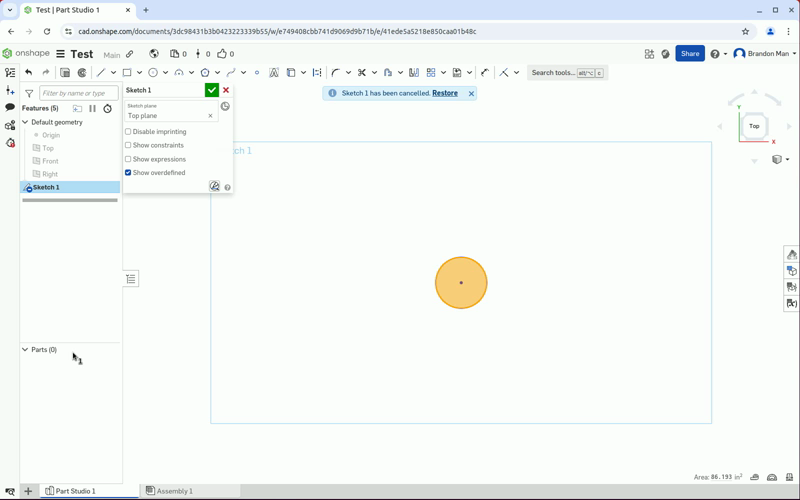
key(shift+y)
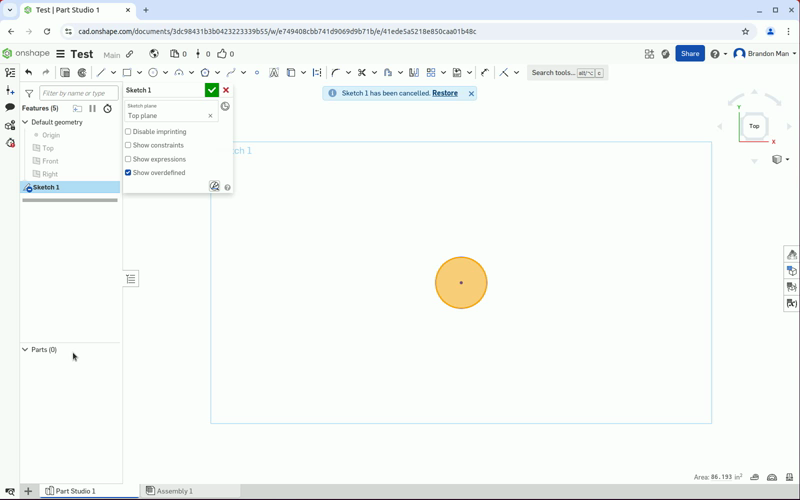
key(shift+e)
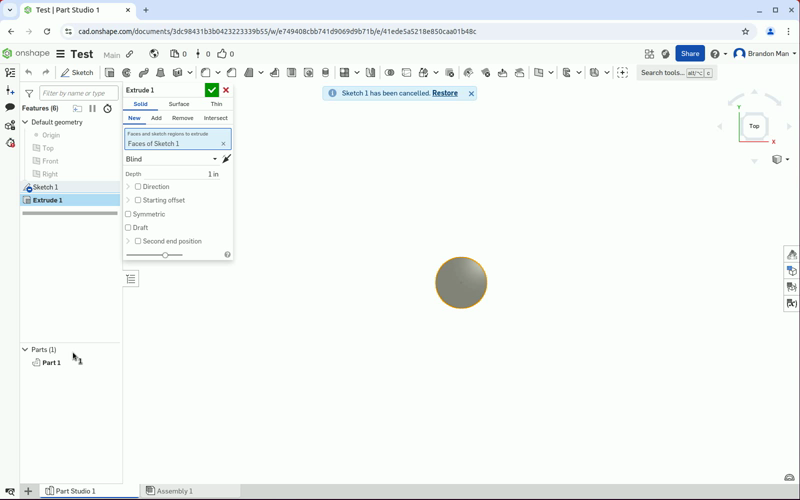
mouse_move(143, 106)
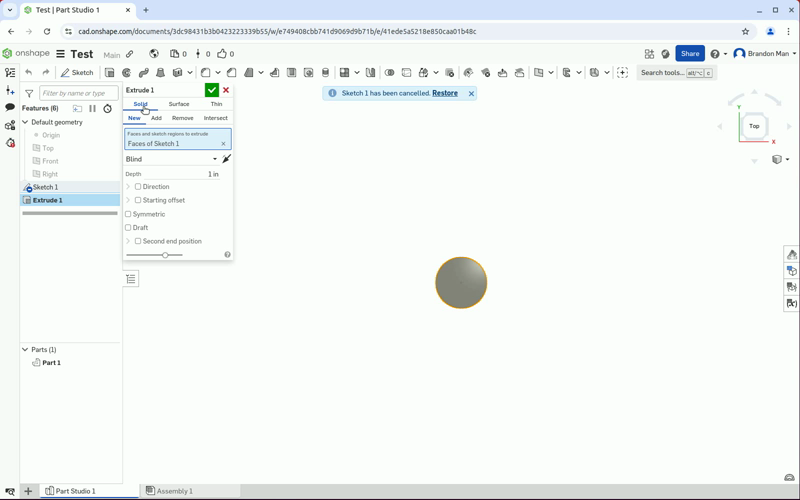
click(143, 106)
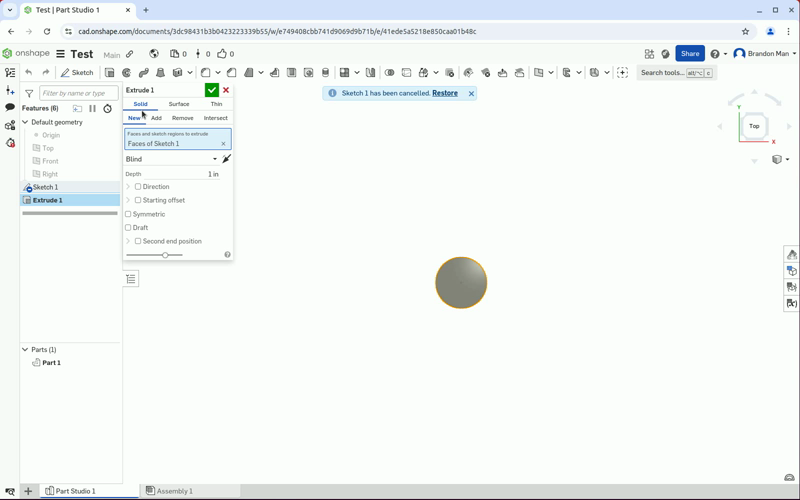
mouse_move(137, 120)
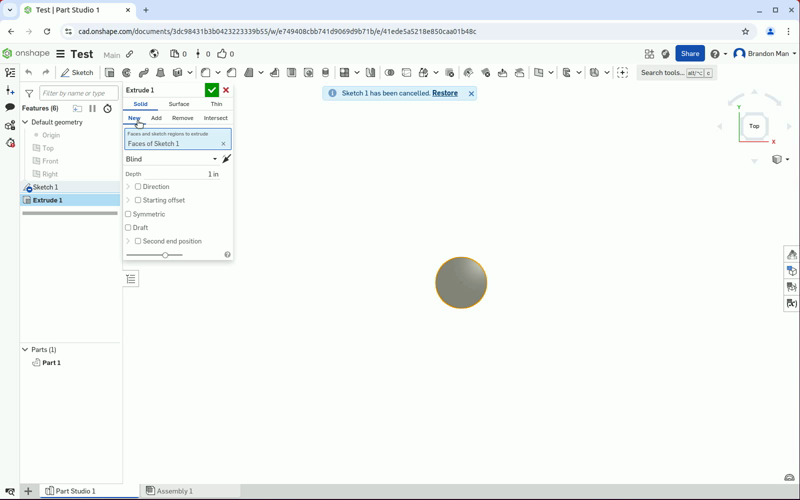
click(137, 120)
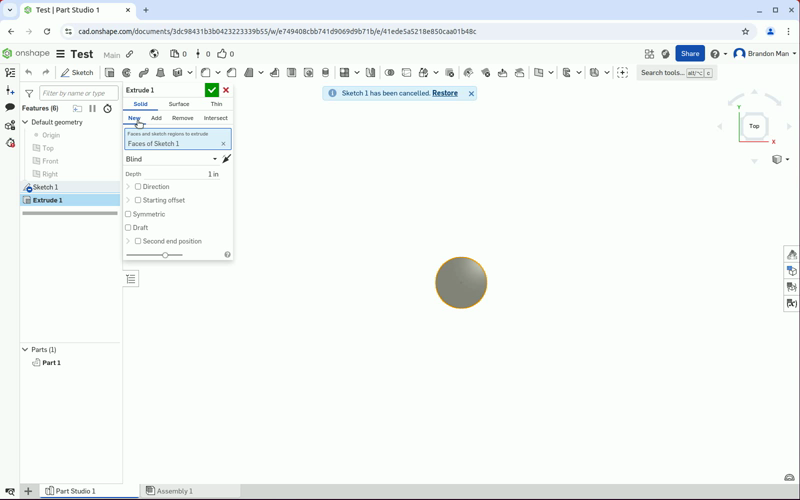
key(tab, 4)
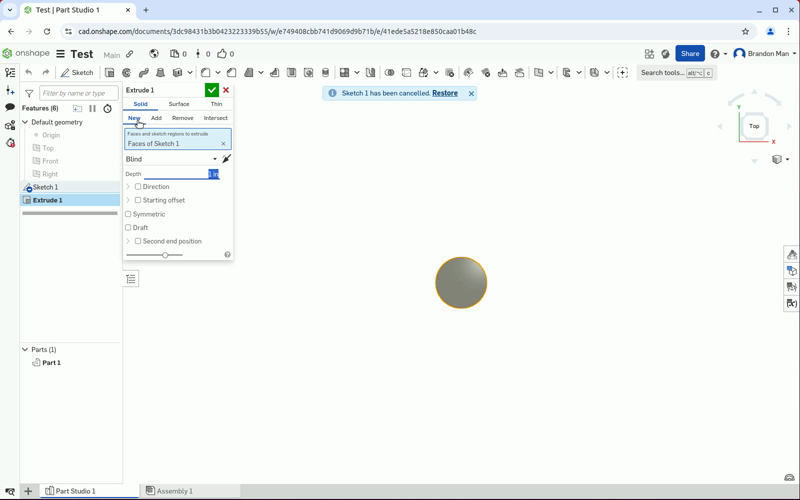
text(3.129)
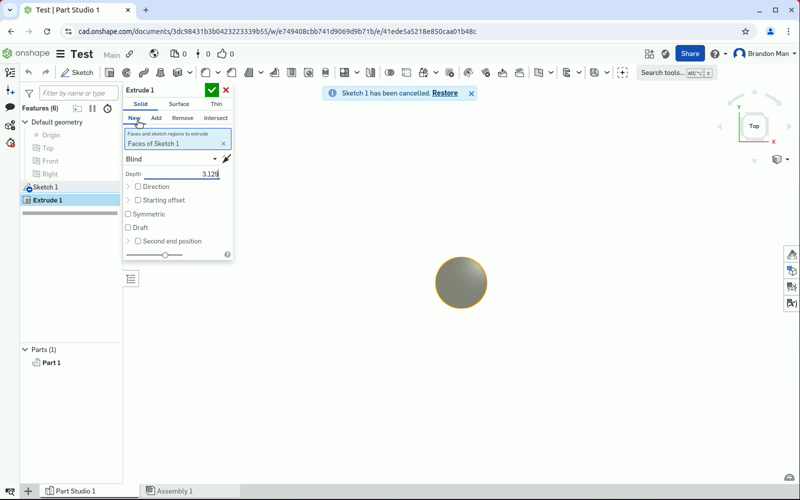
key(enter)
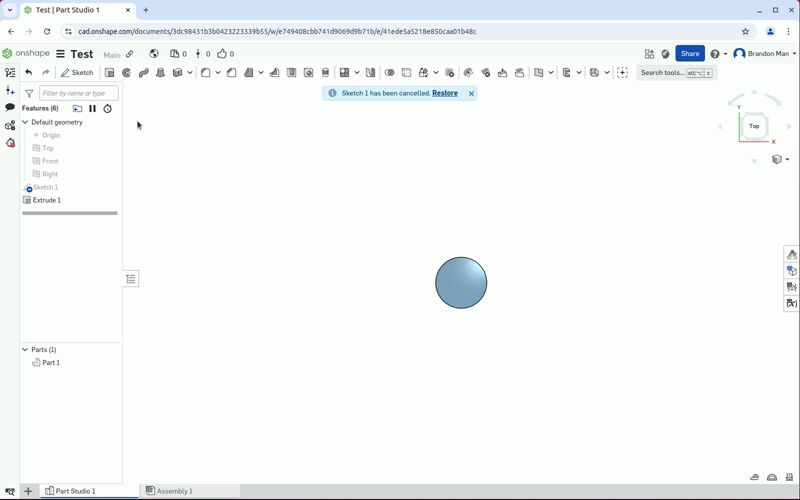
key(shift+h)
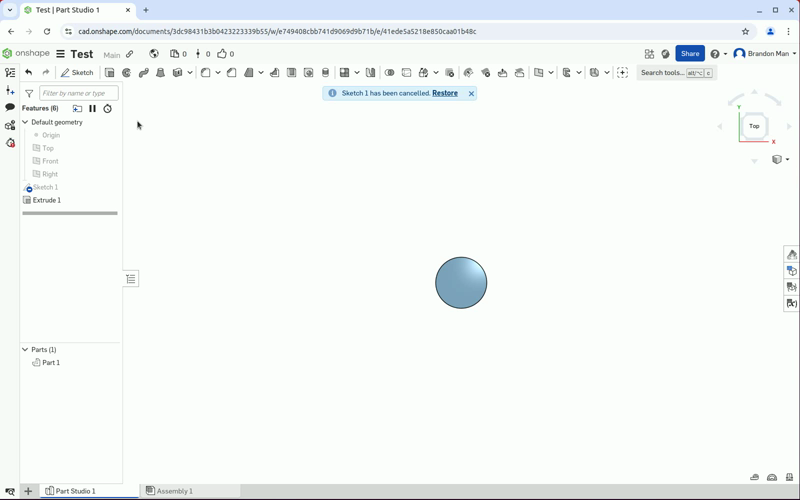
key(shift+h)
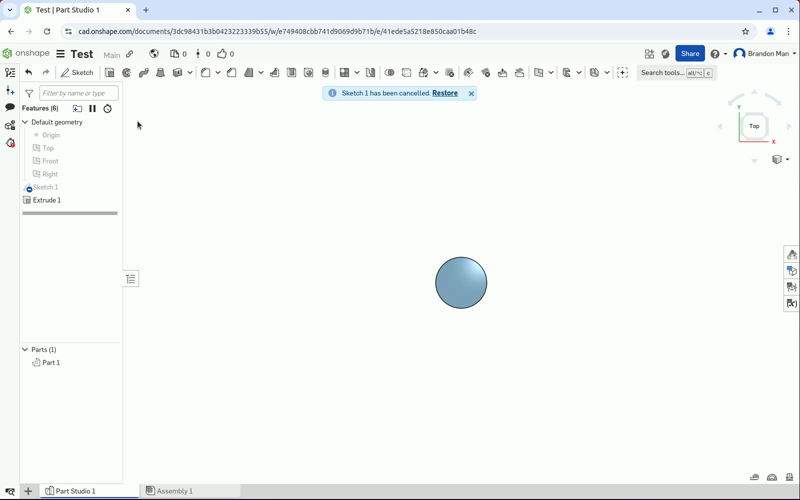
mouse_move(73, 189)
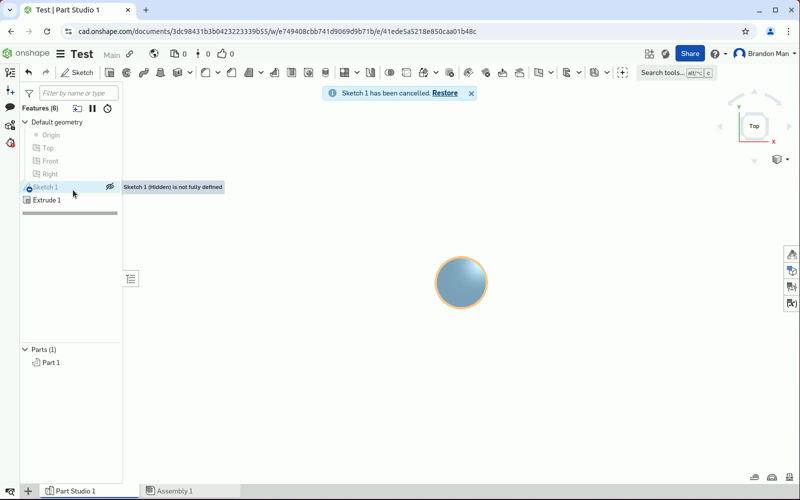
click(73, 189)
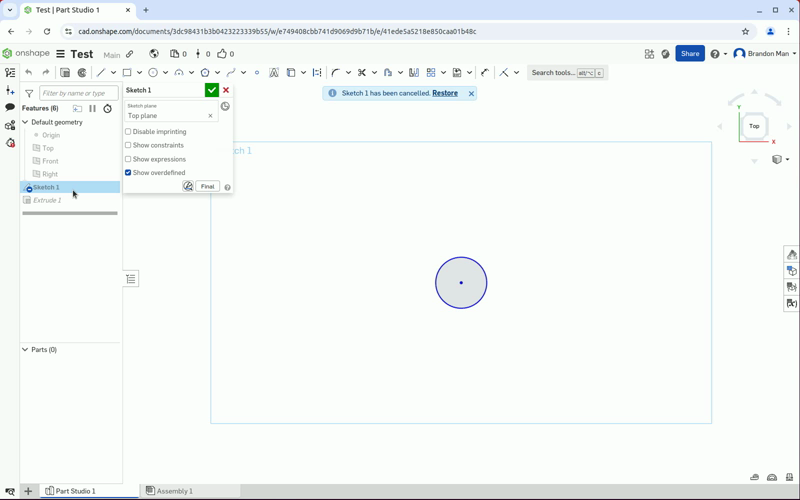
mouse_move(229, 92)
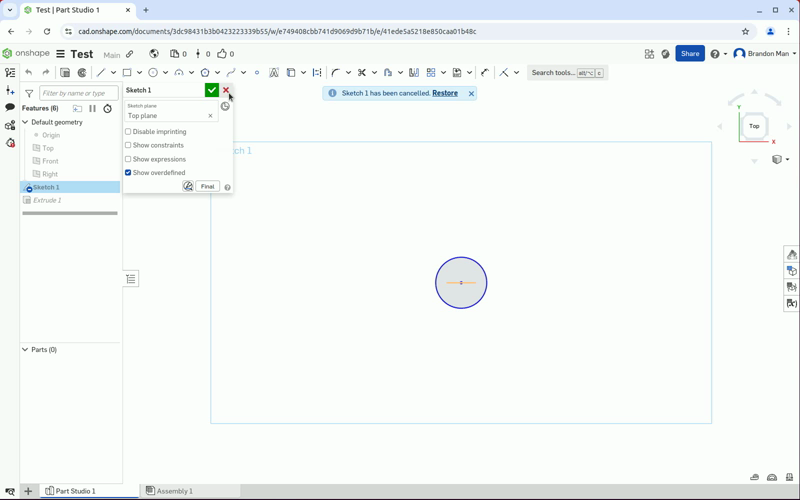
click(229, 92)
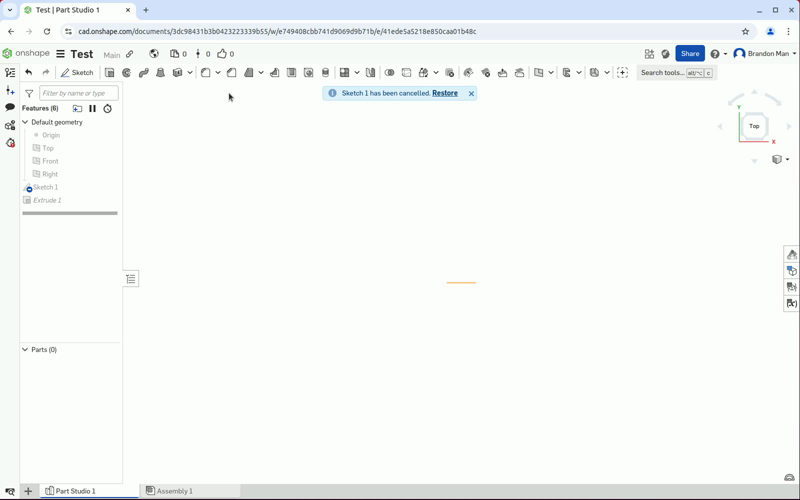
mouse_move(541, 75)
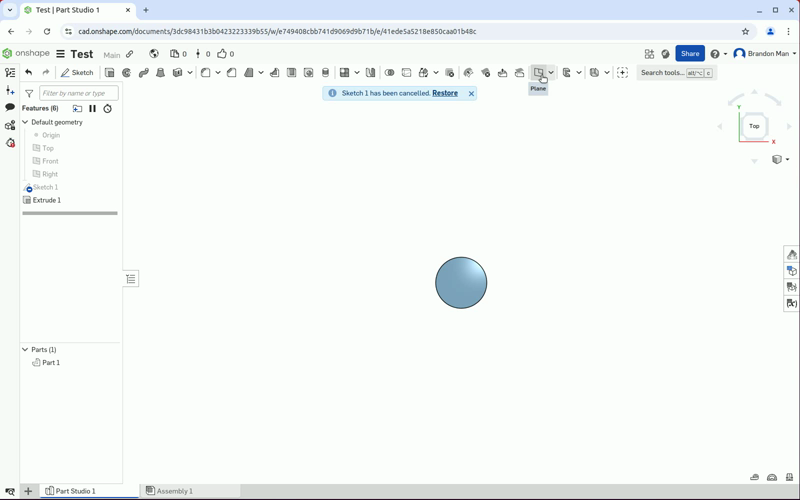
click(541, 75)
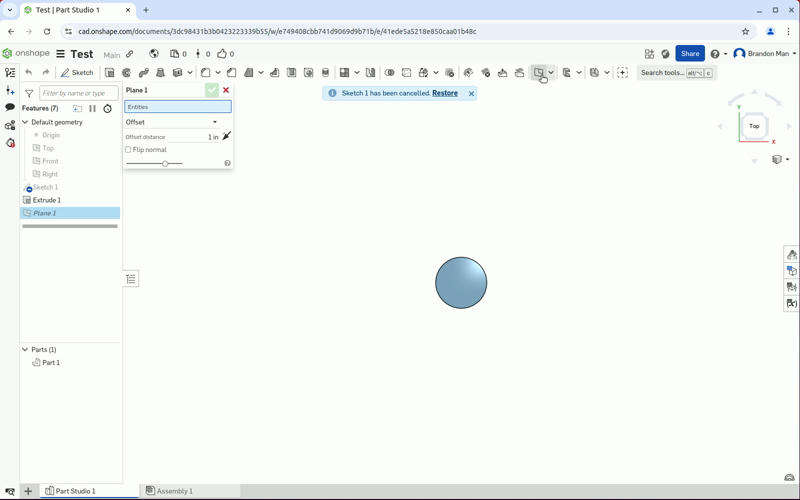
mouse_move(73, 150)
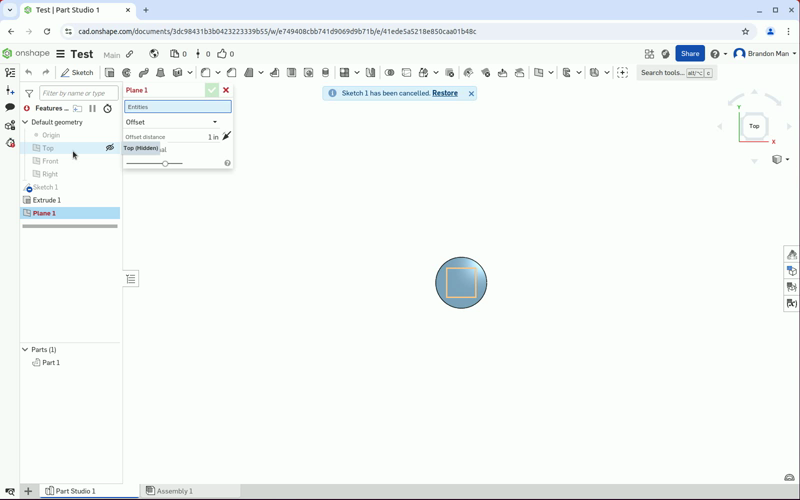
click(73, 150)
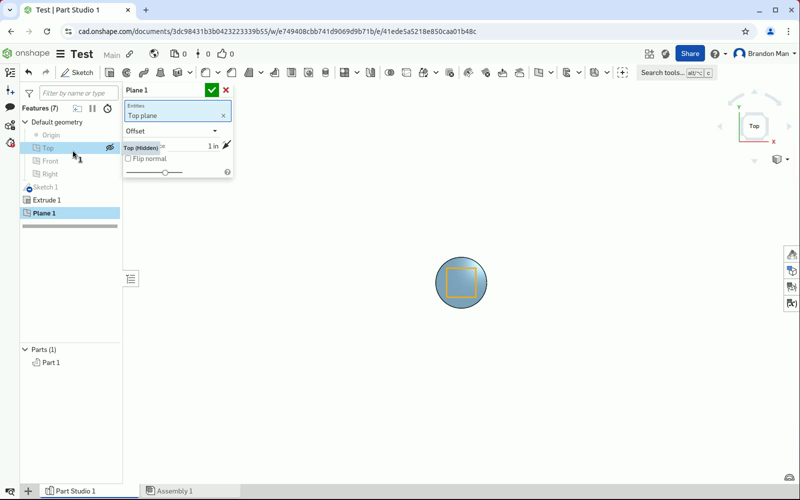
key(tab, 2)
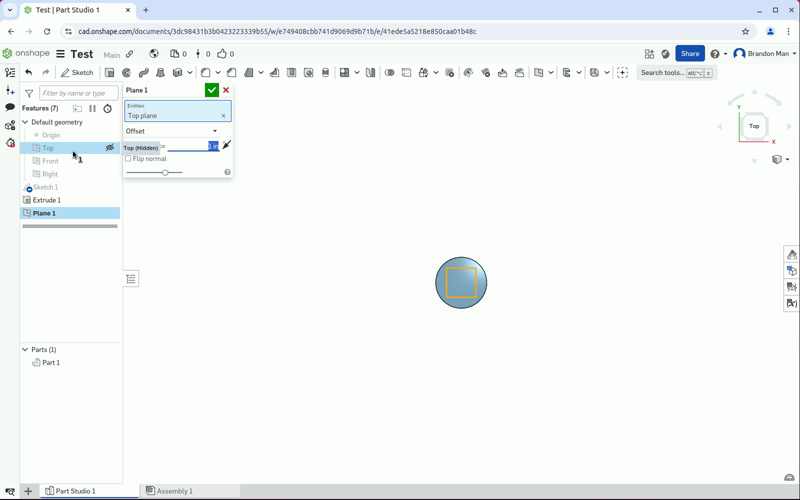
text(3.143)
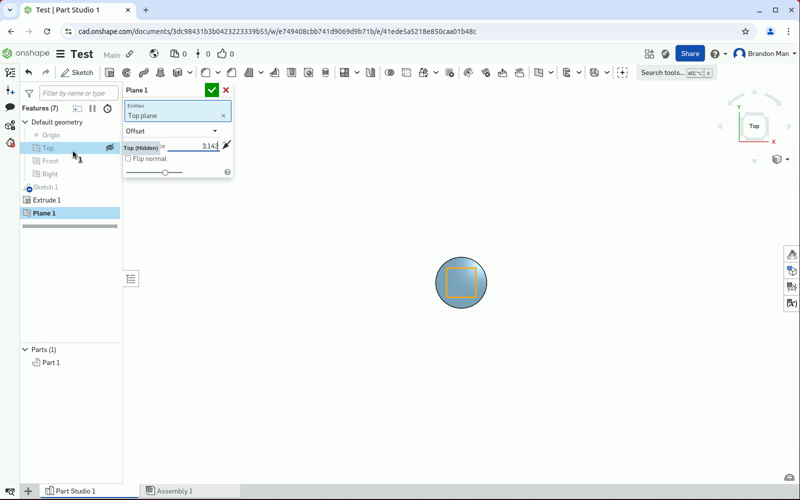
key(enter, 2)
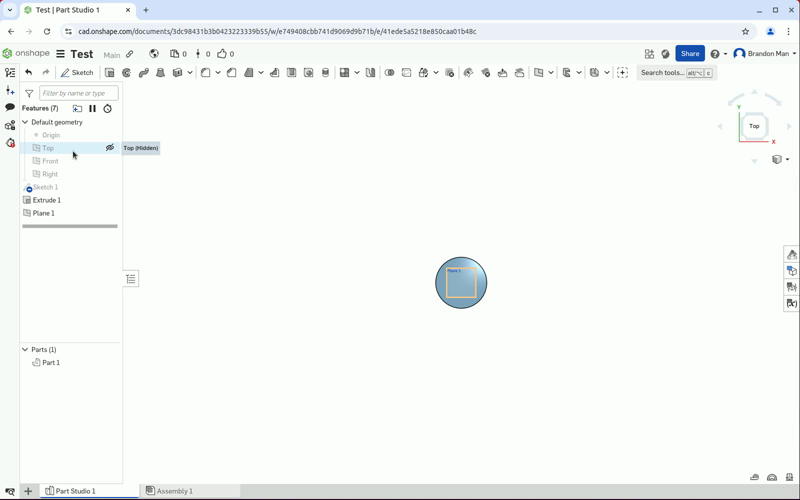
key(shift+s)
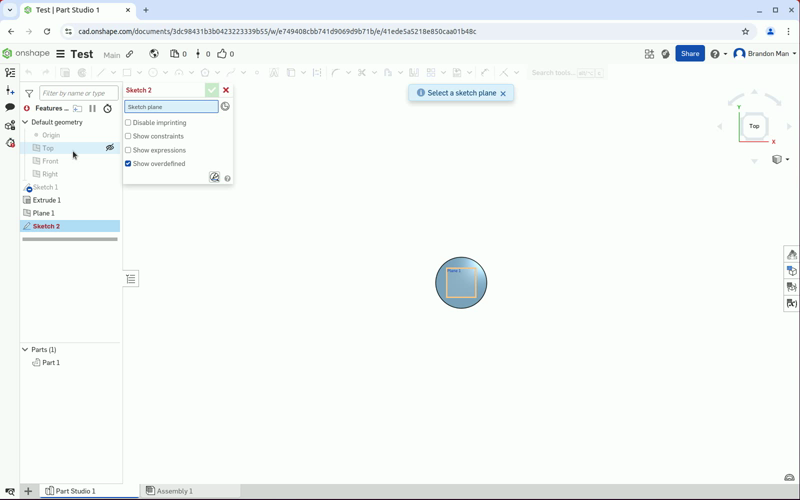
mouse_move(73, 215)
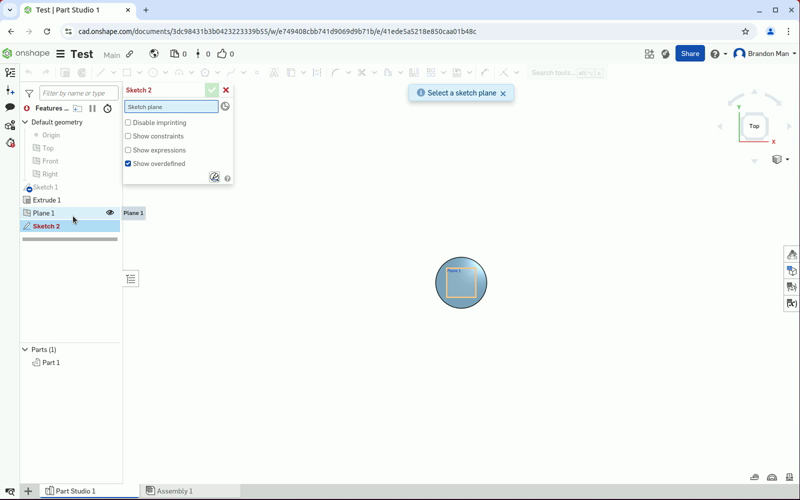
click(73, 215)
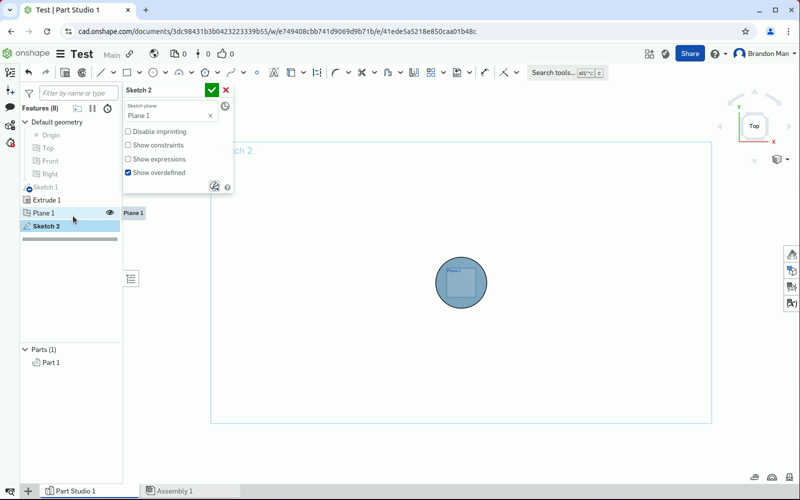
mouse_move(73, 352)
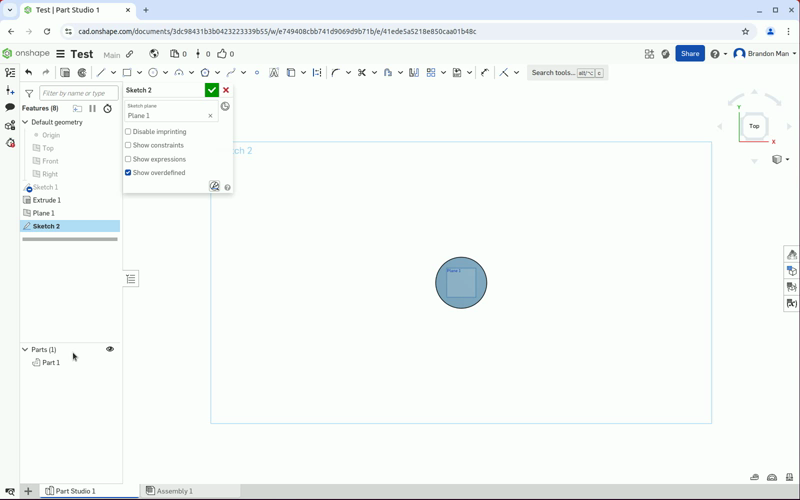
key(y)
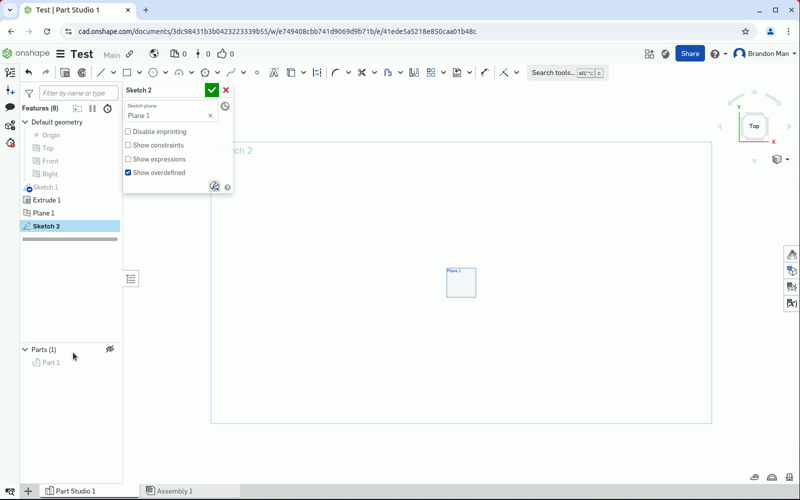
key(c)
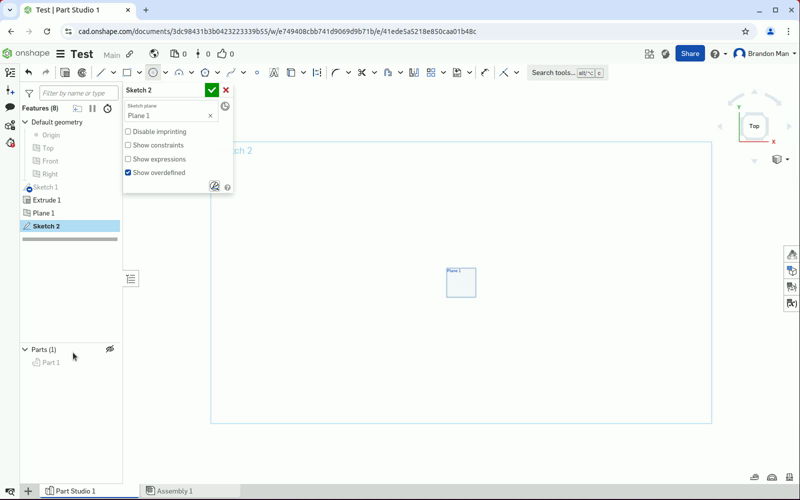
key_down(shift)
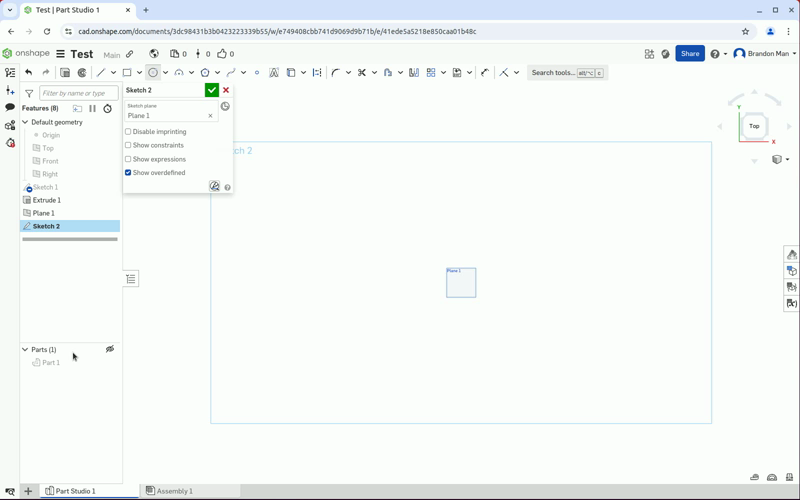
mouse_move(461, 282)
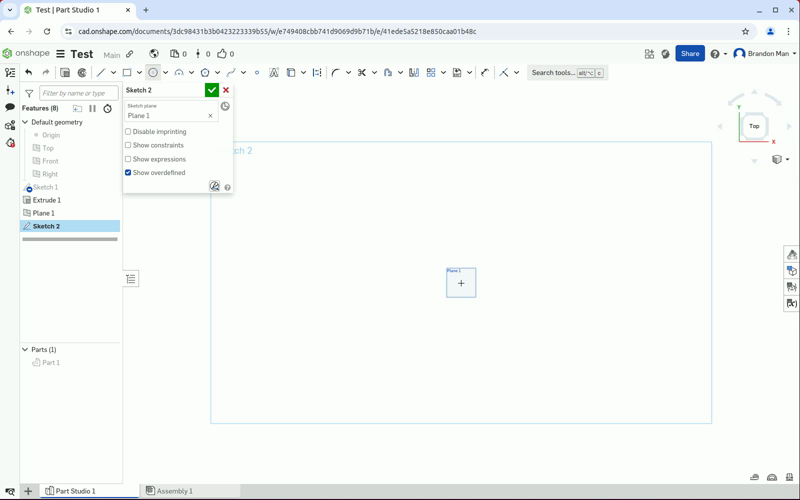
click(461, 282)
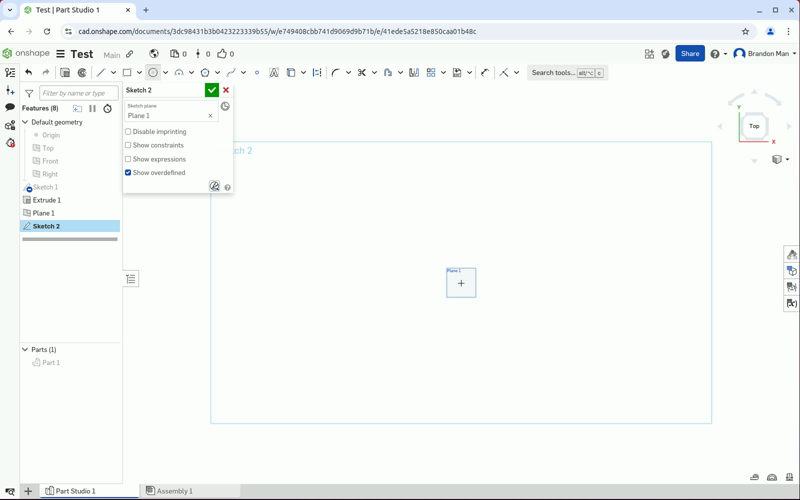
key_up(shift)
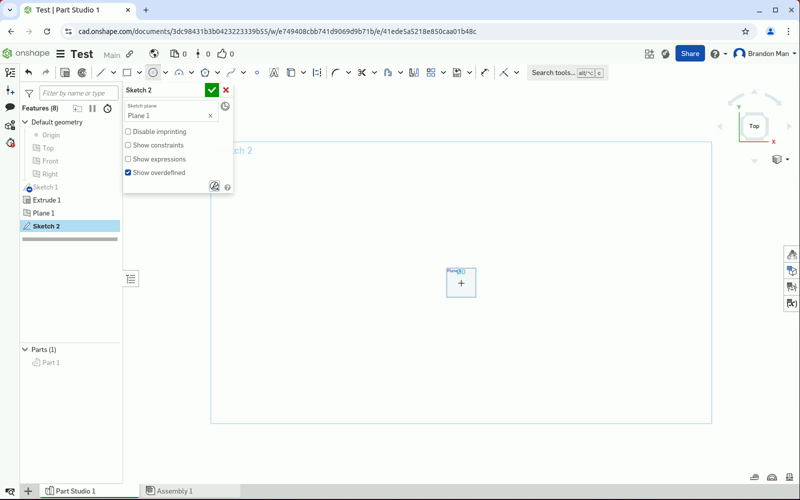
mouse_move(480, 282)
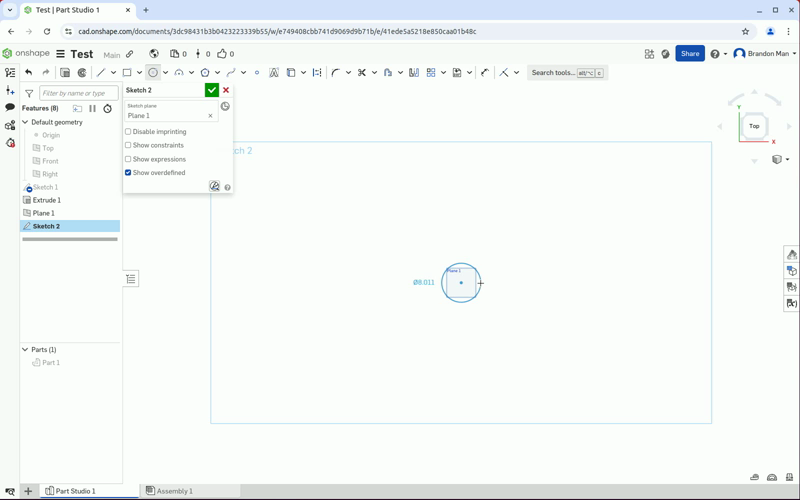
click(480, 282)
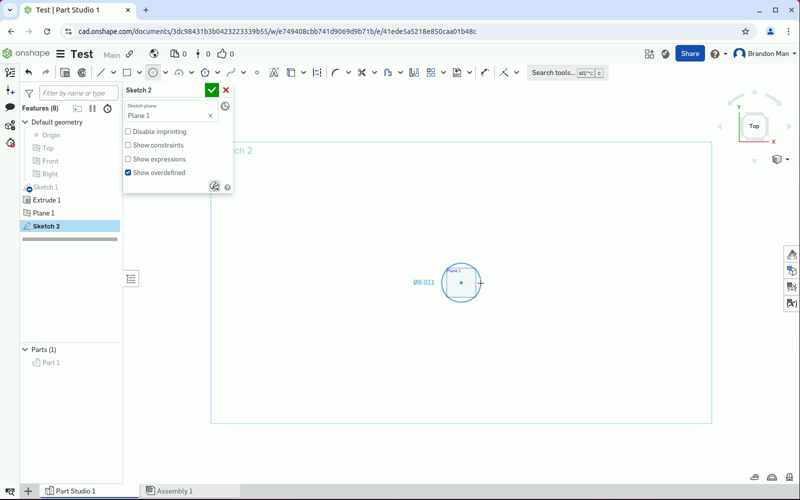
key(esc)
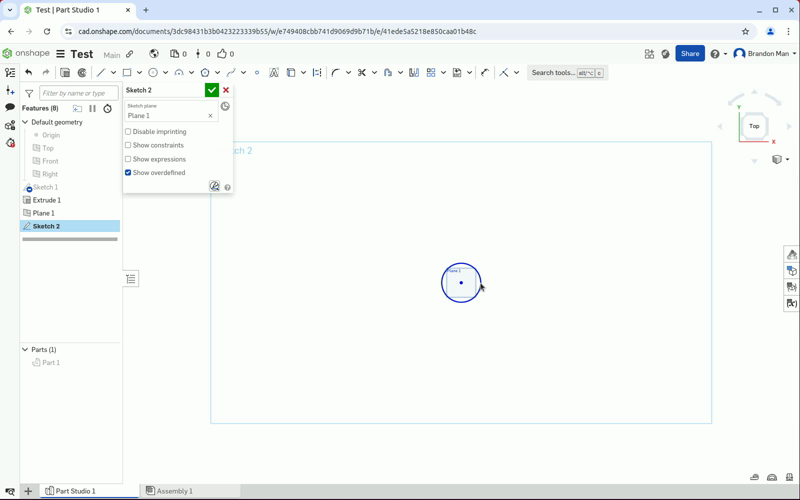
mouse_move(455, 287)
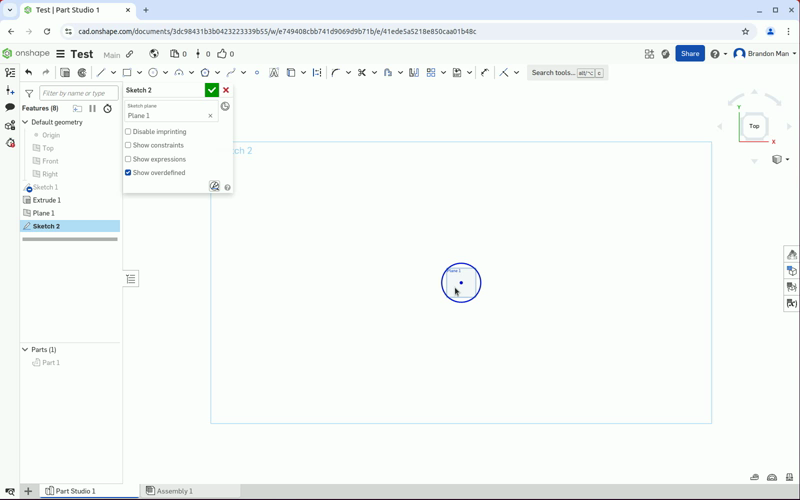
scroll(6)
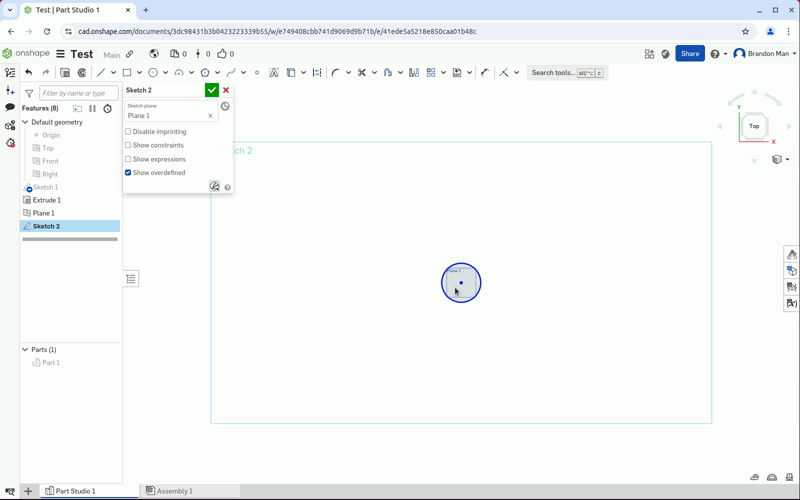
scroll(6)
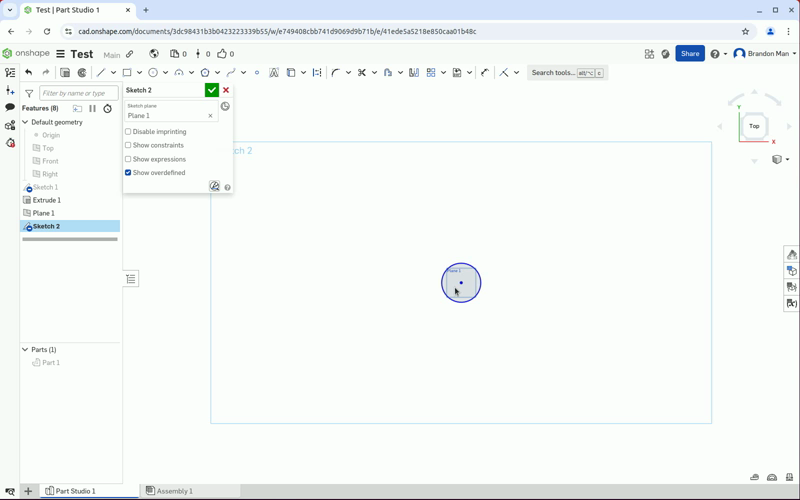
scroll(6)
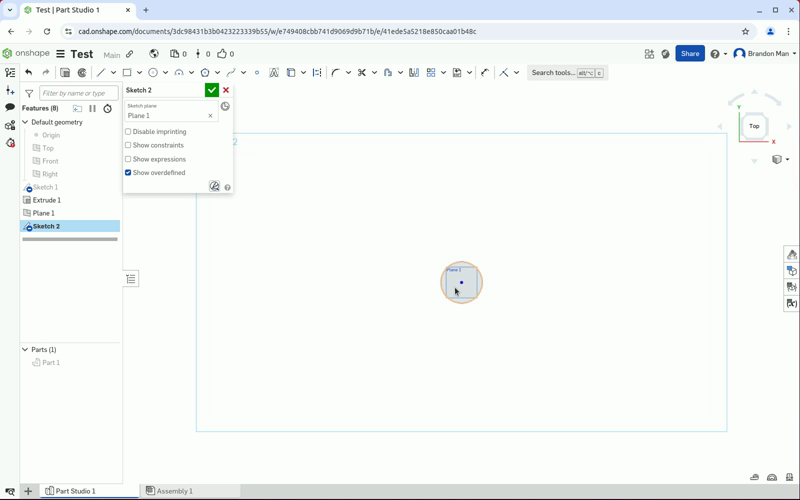
scroll(6)
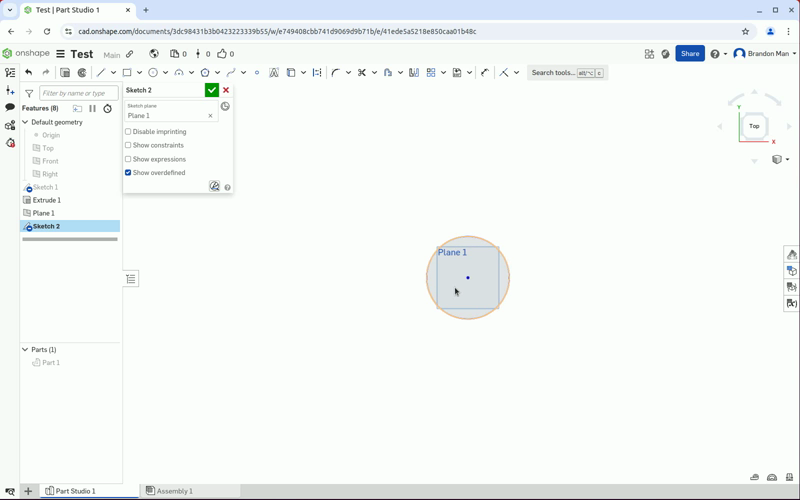
scroll(6)
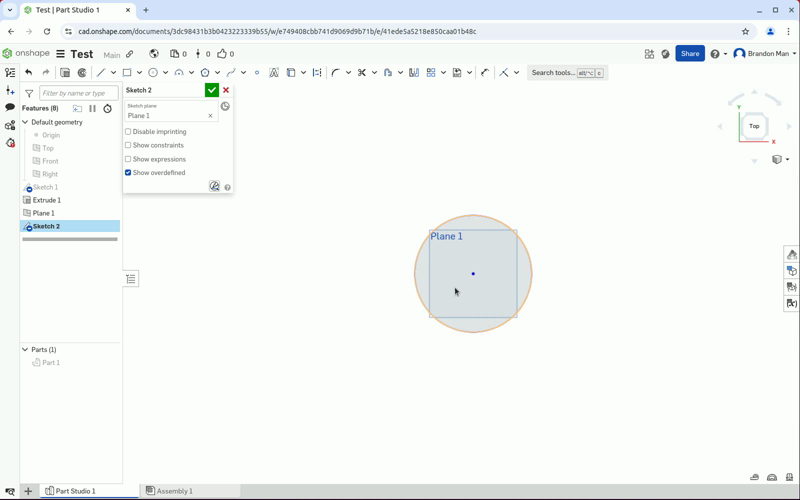
scroll(6)
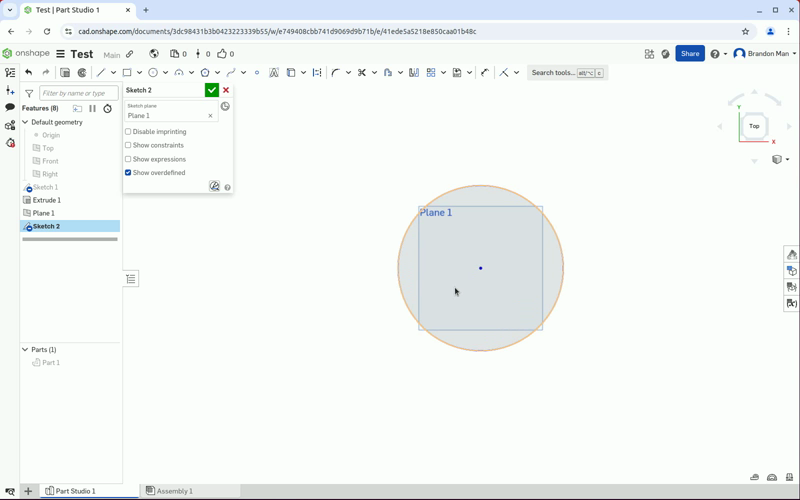
scroll(6)
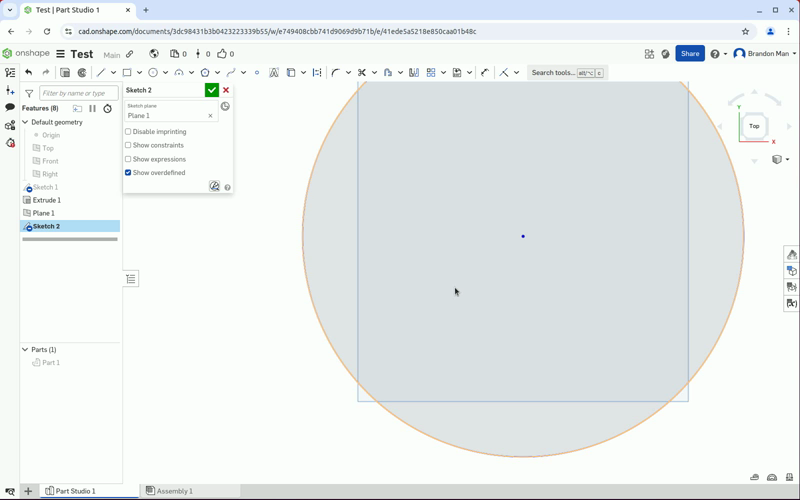
click(455, 287)
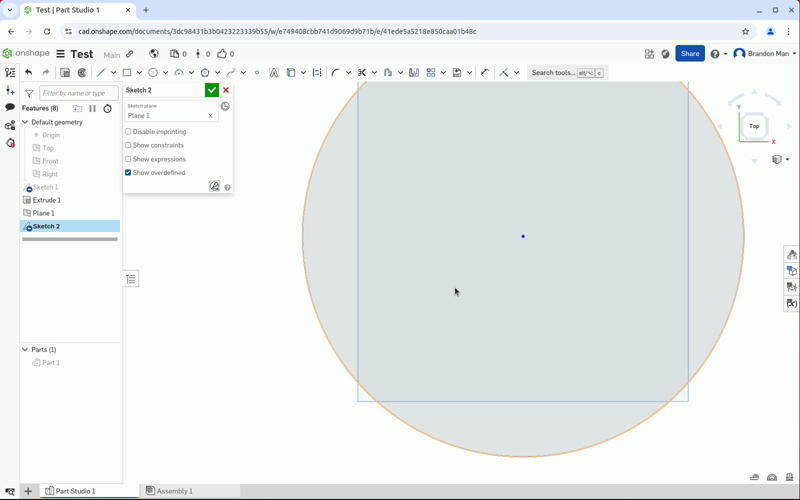
scroll(-6)
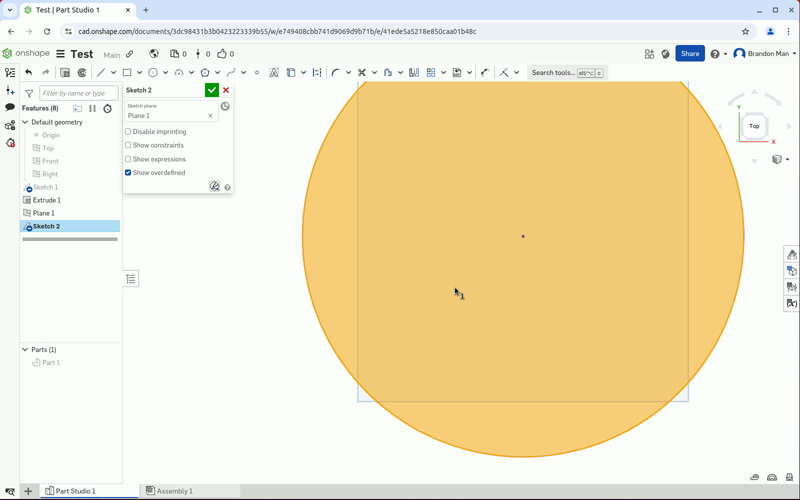
scroll(-6)
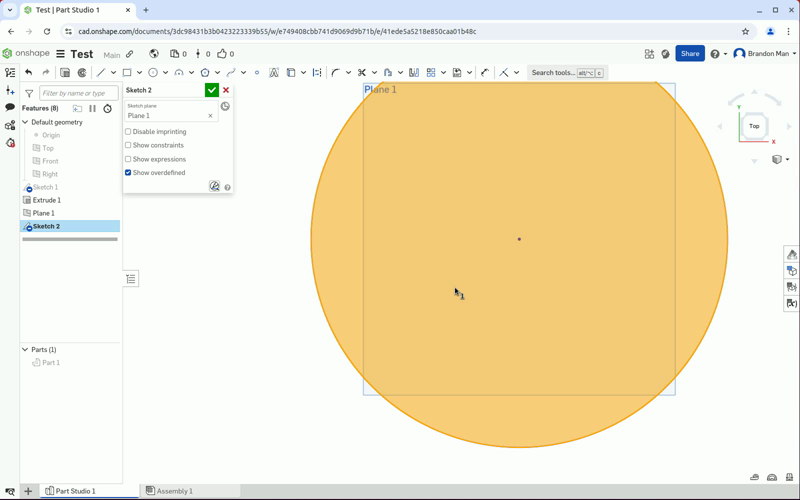
scroll(-6)
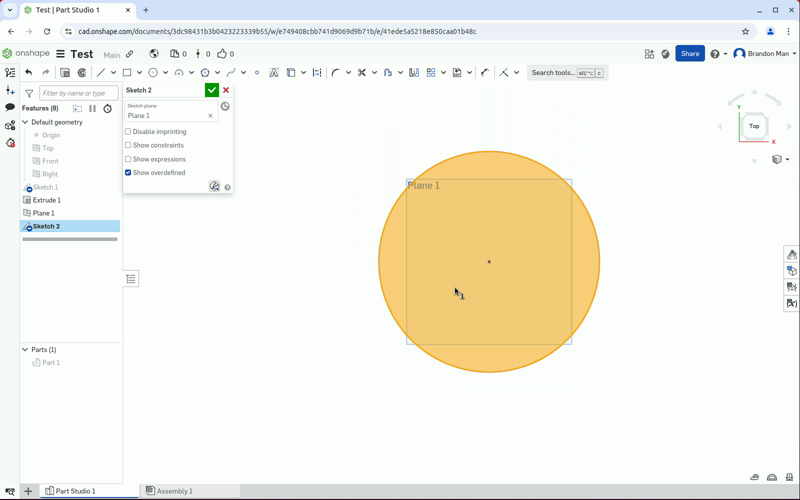
scroll(-6)
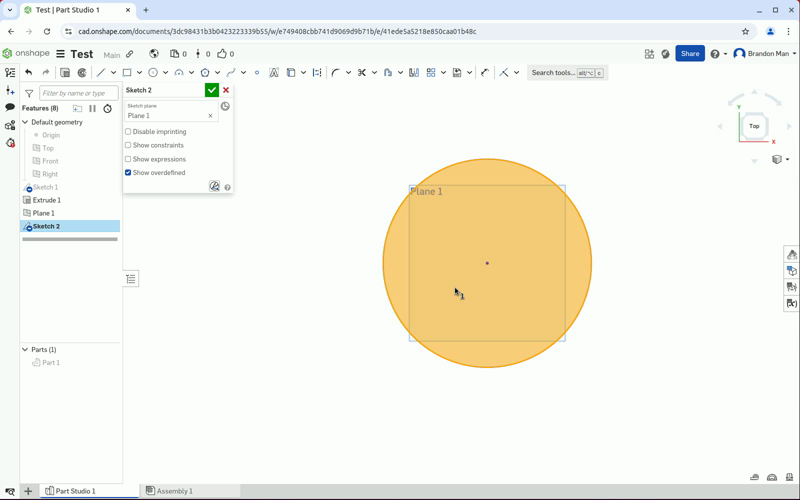
scroll(-6)
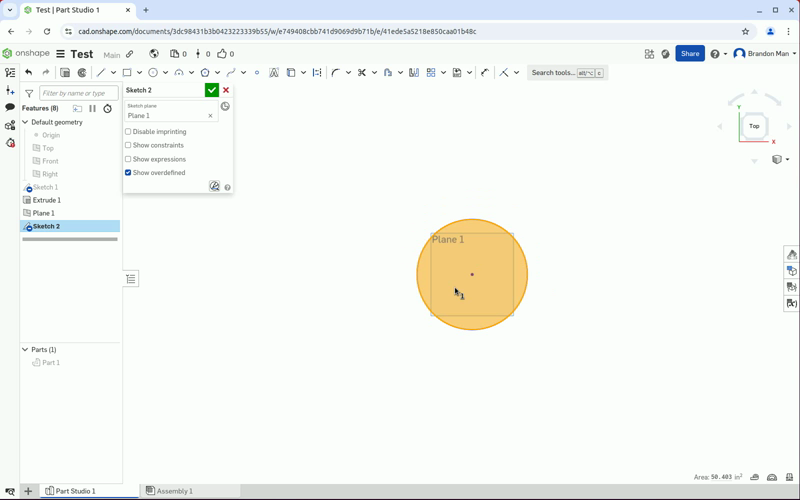
scroll(-6)
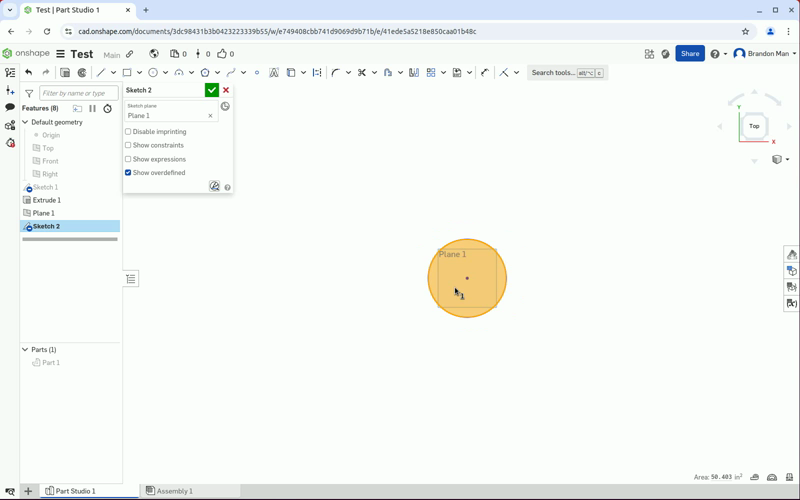
scroll(-6)
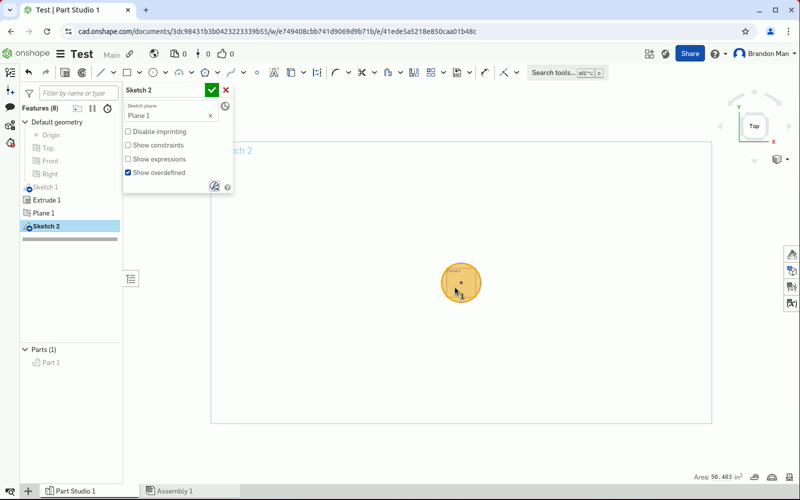
mouse_move(73, 352)
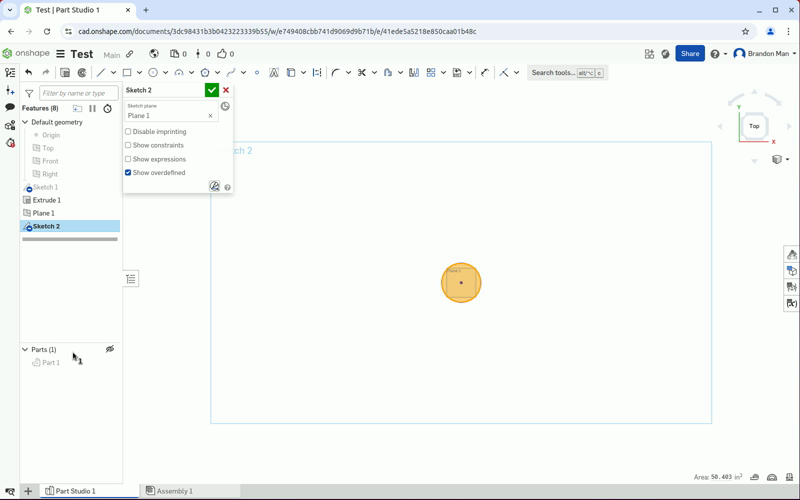
key(shift+y)
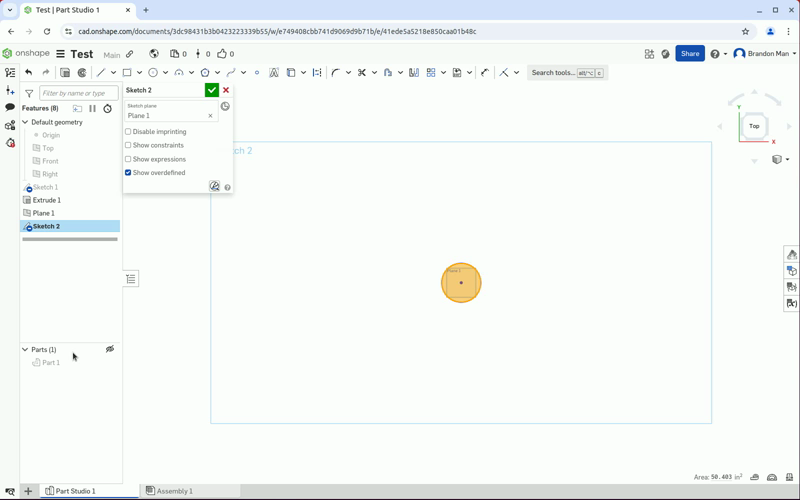
key(shift+e)
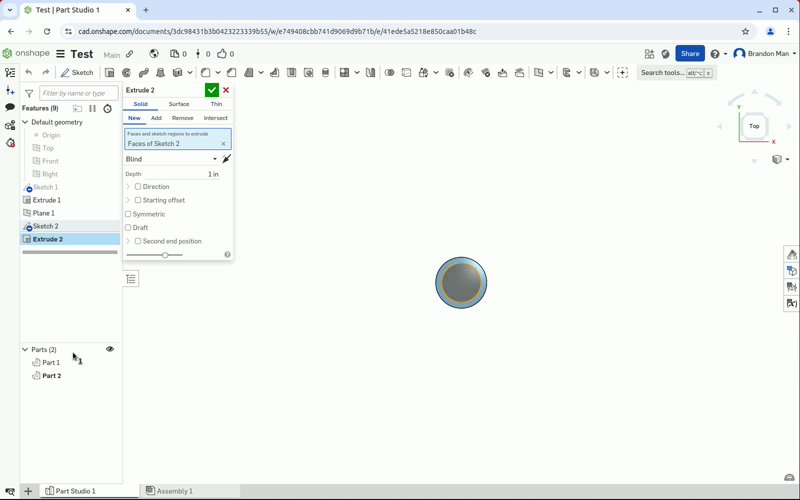
mouse_move(143, 106)
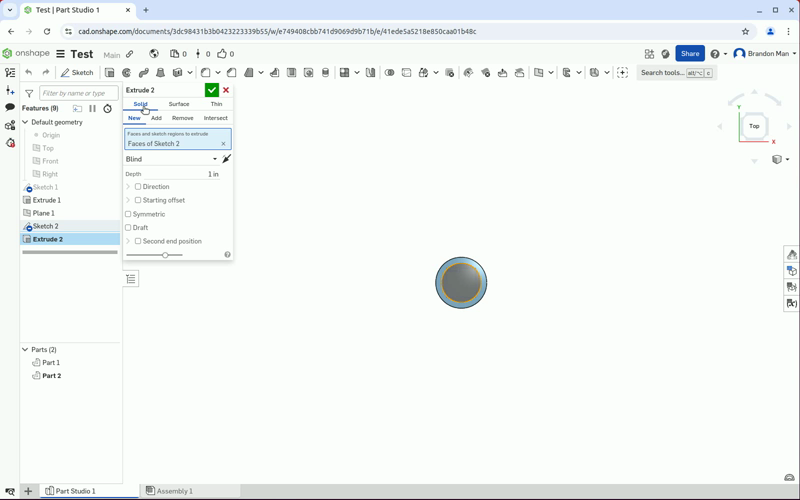
click(143, 106)
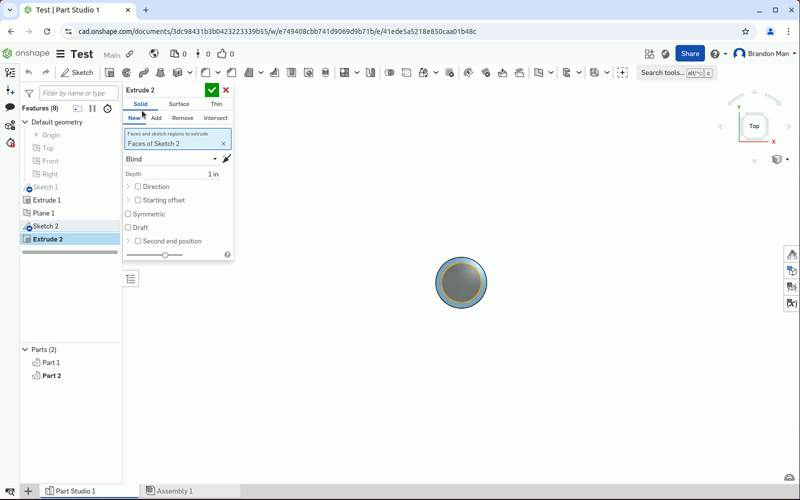
mouse_move(137, 120)
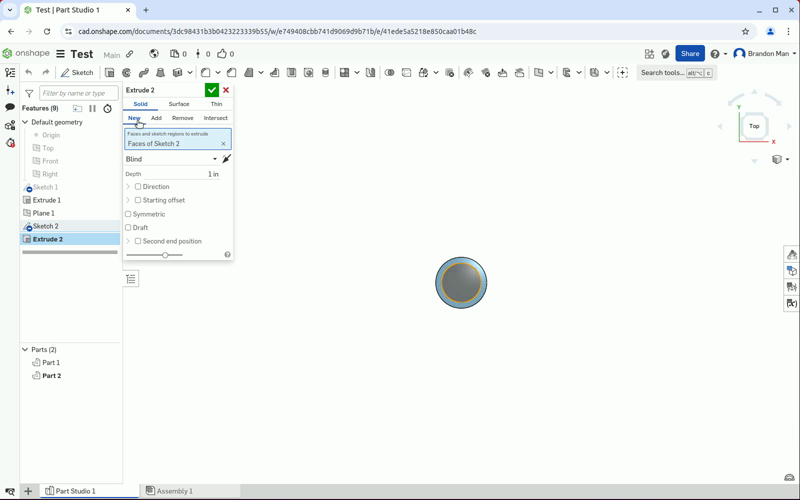
click(137, 120)
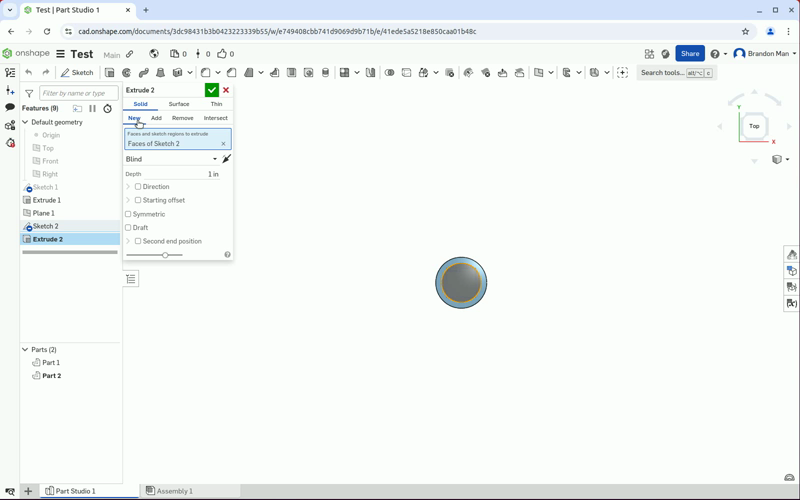
key(tab, 4)
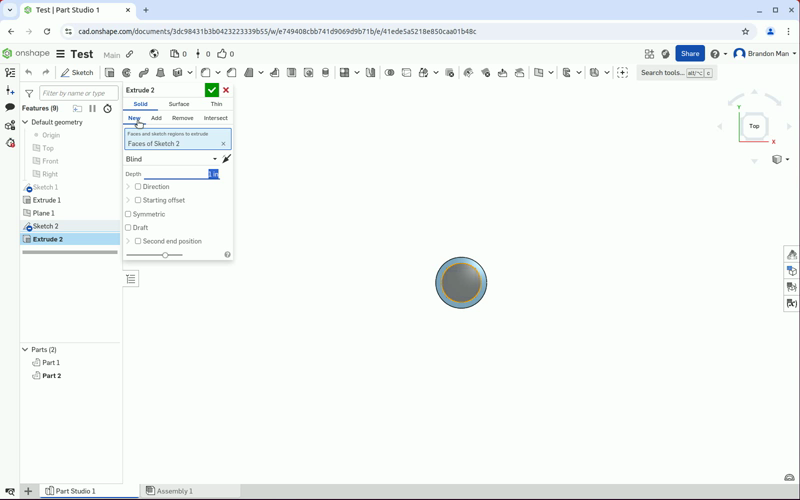
text(19.979)
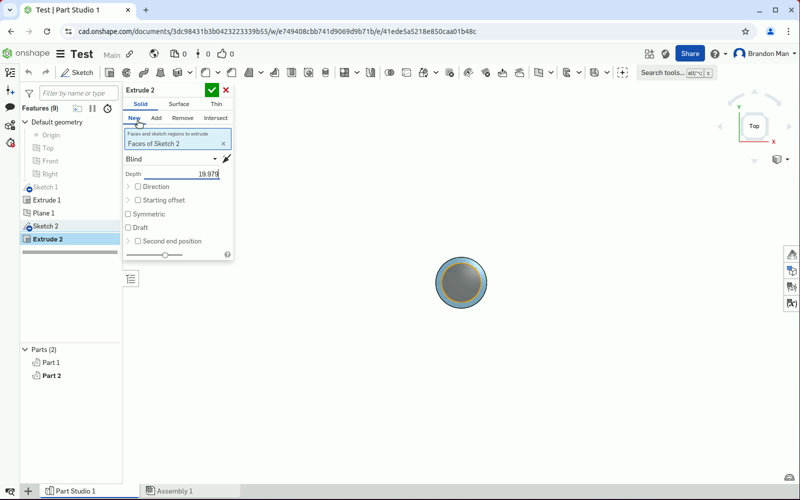
key(enter)
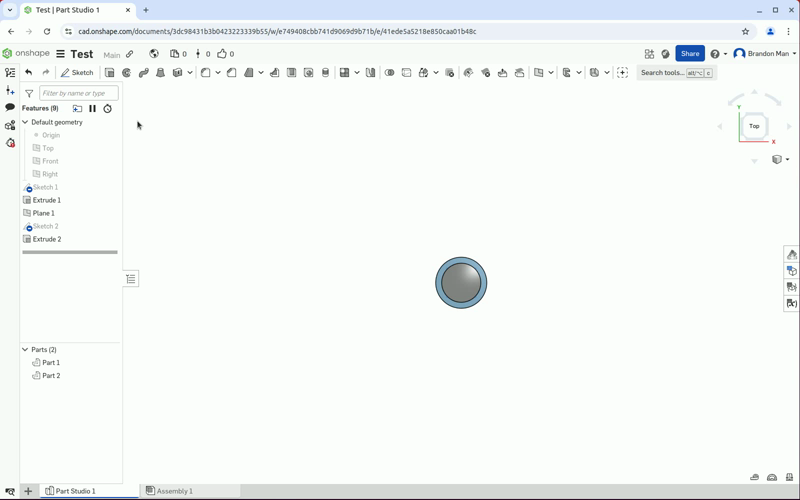
key(shift+h)
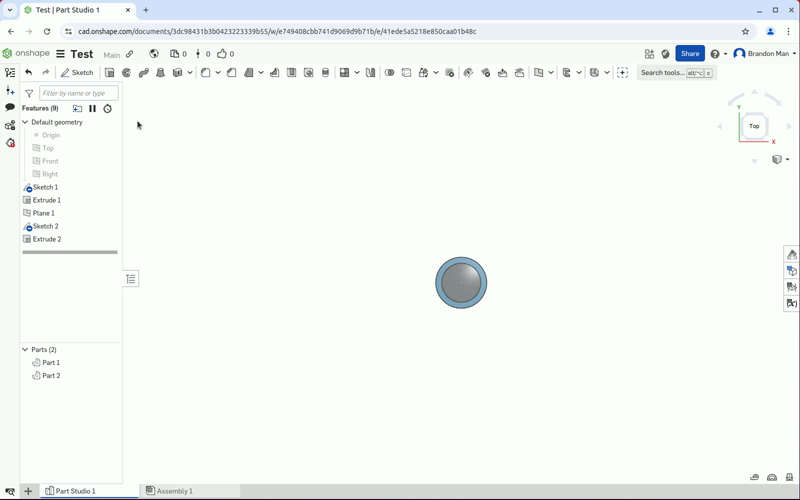
key(shift+h)
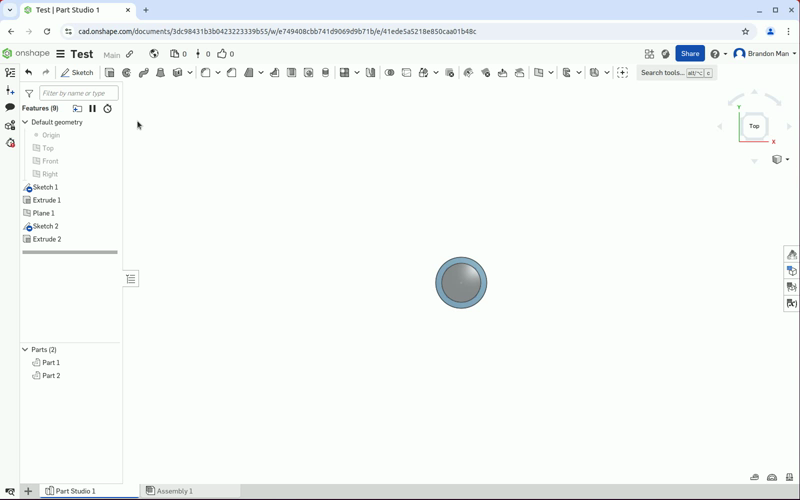
key(shift+7)
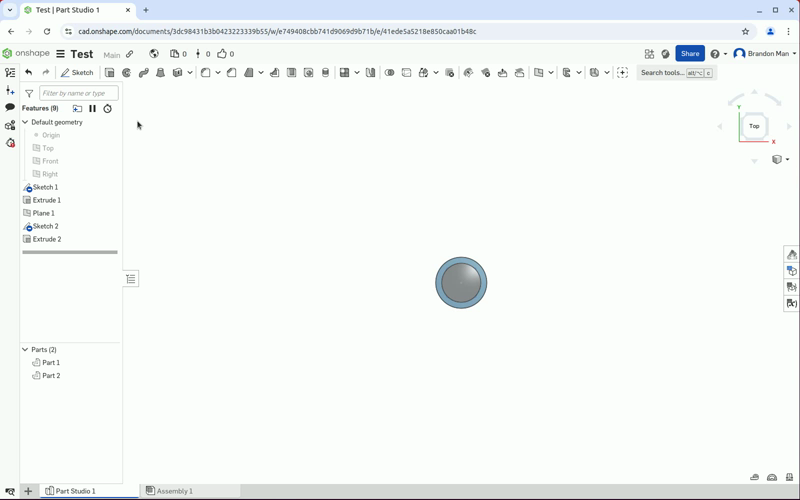
key(up, 3)
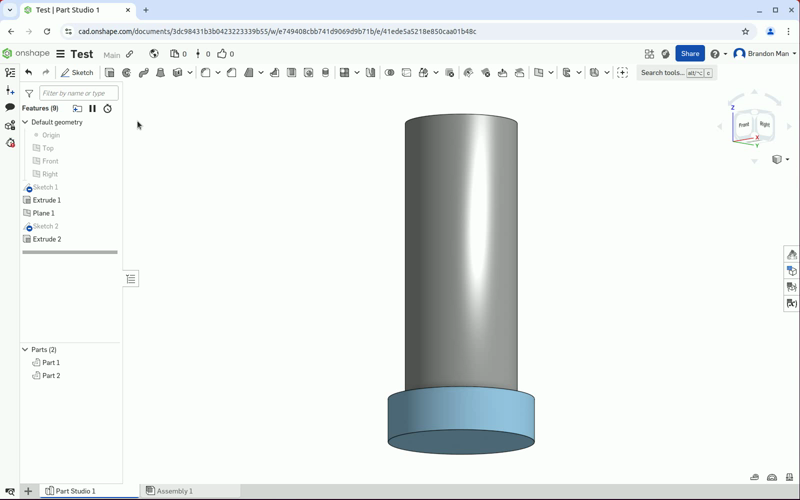
key(left, 3)
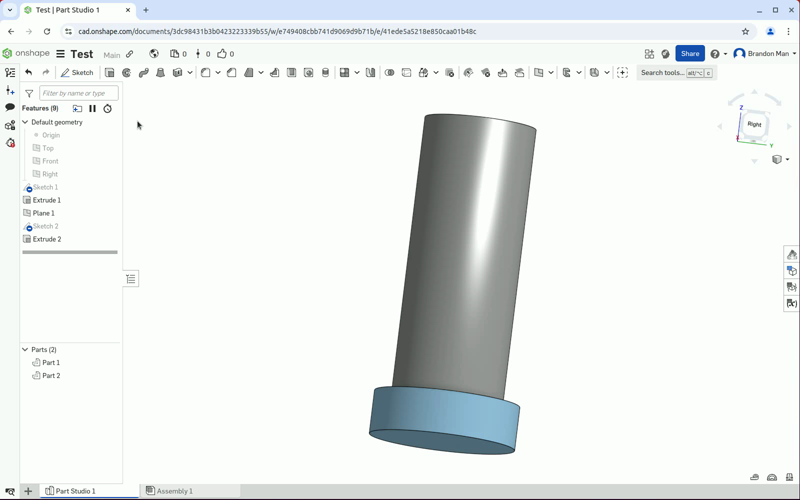
key(right, 3)
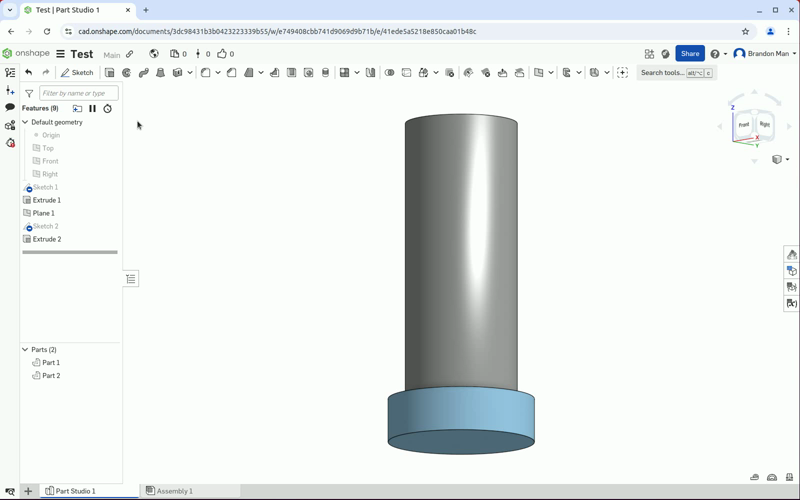
key(down, 3)
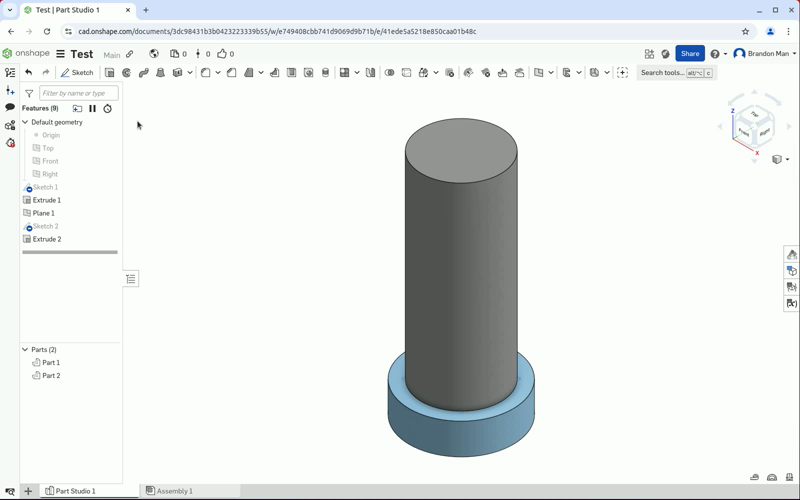
mouse_move(73, 189)
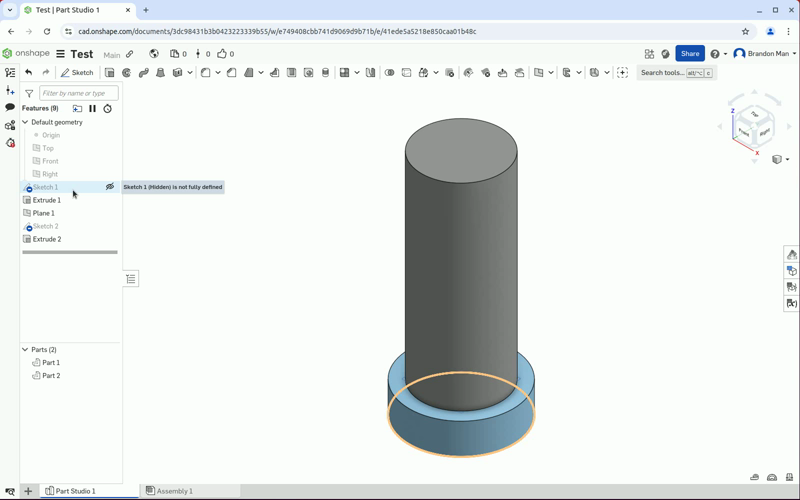
click(73, 189)